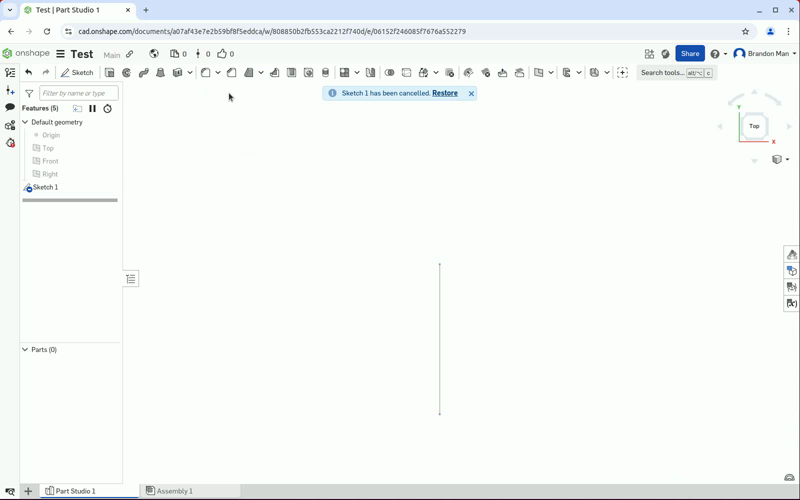
key(shift+h)
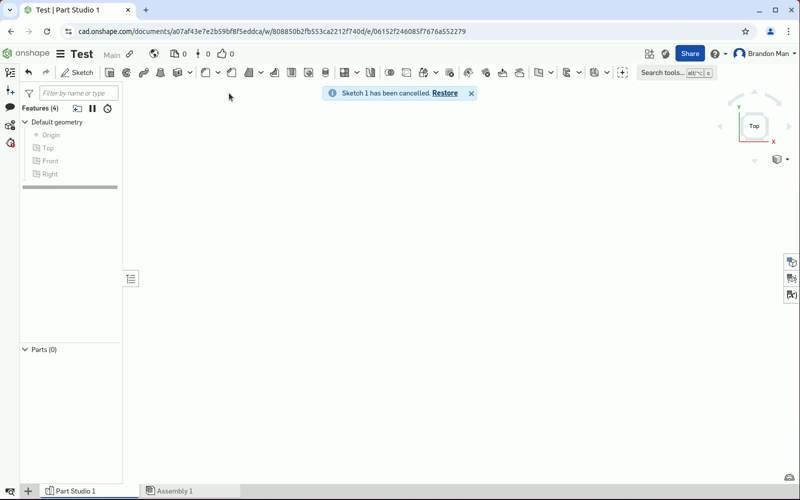
mouse_move(73, 352)
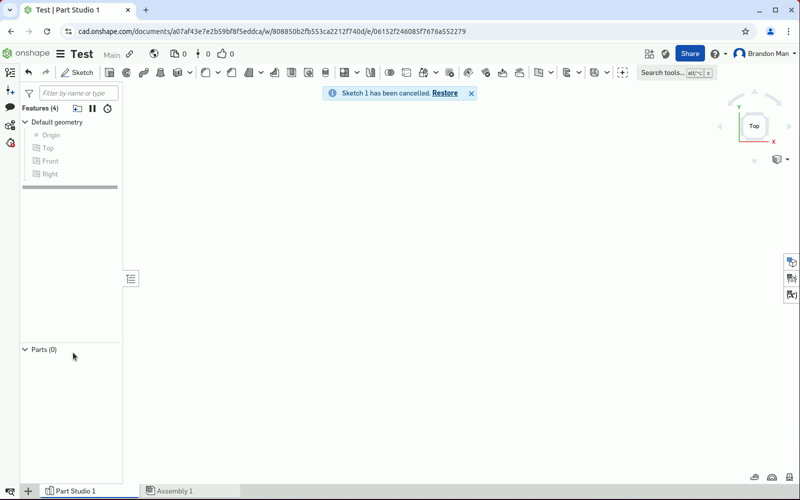
key(y)
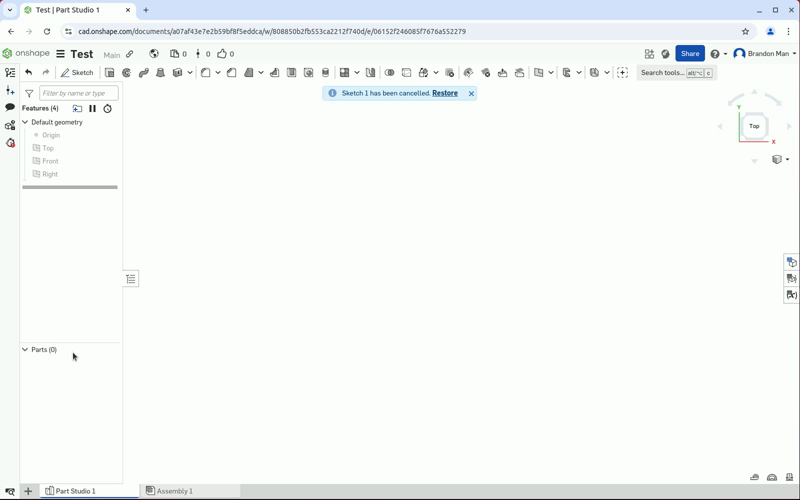
key(shift+p)
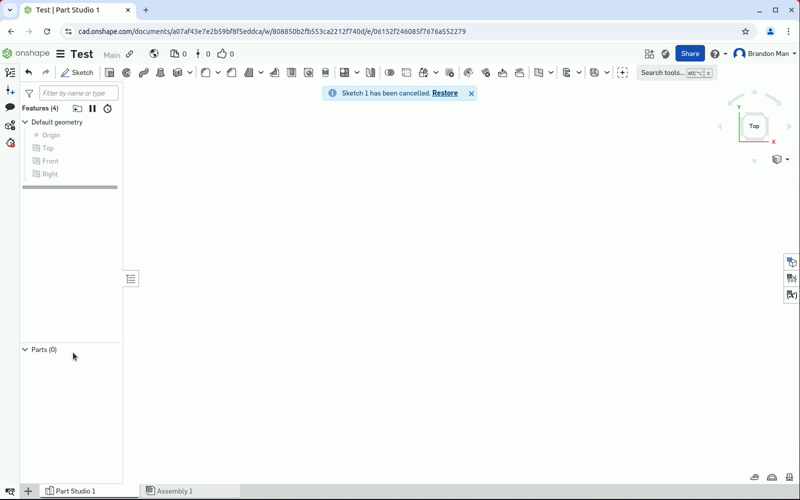
key(space)
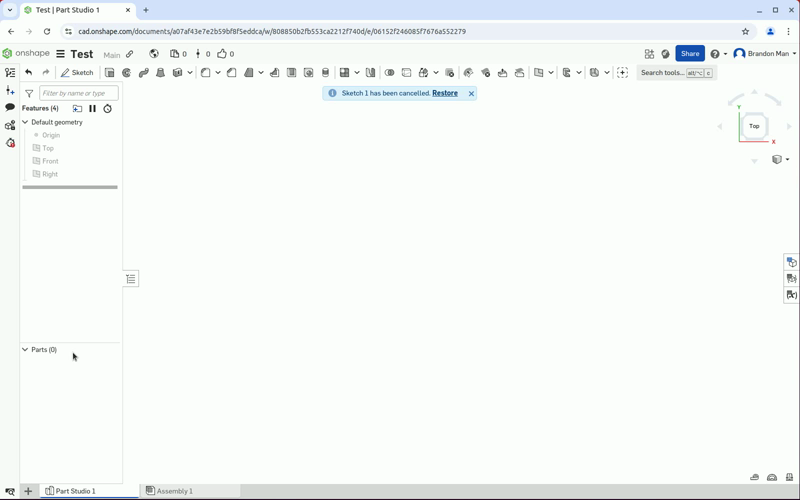
key_down(shift)
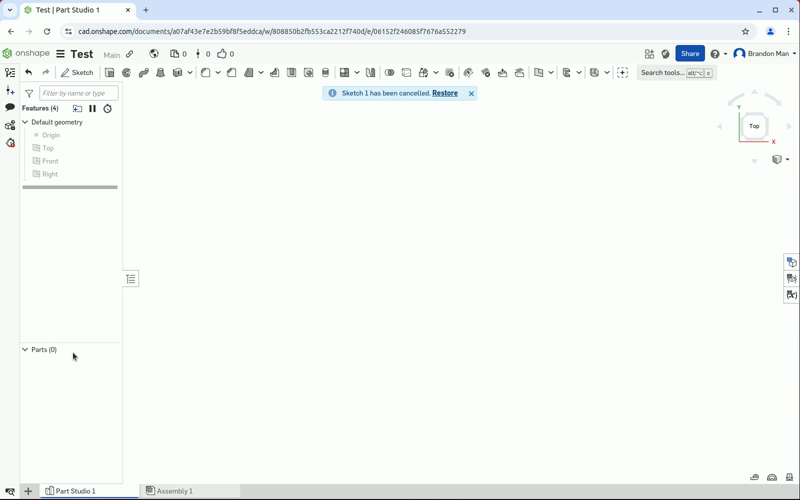
key(up)
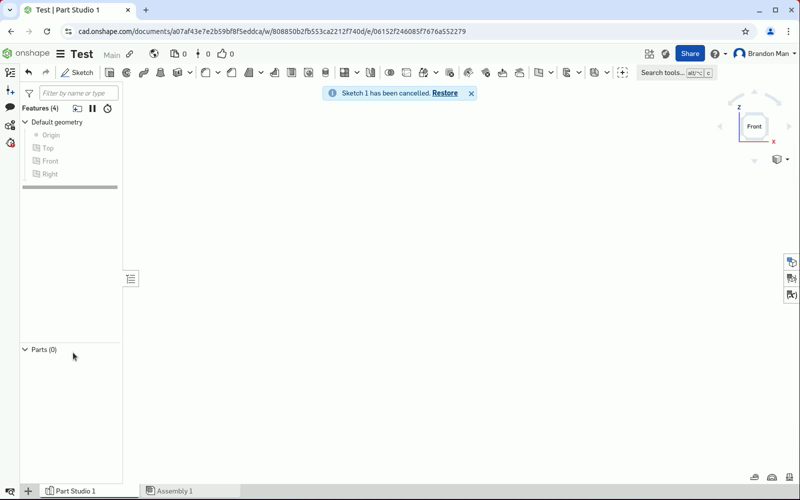
key_up(shift)
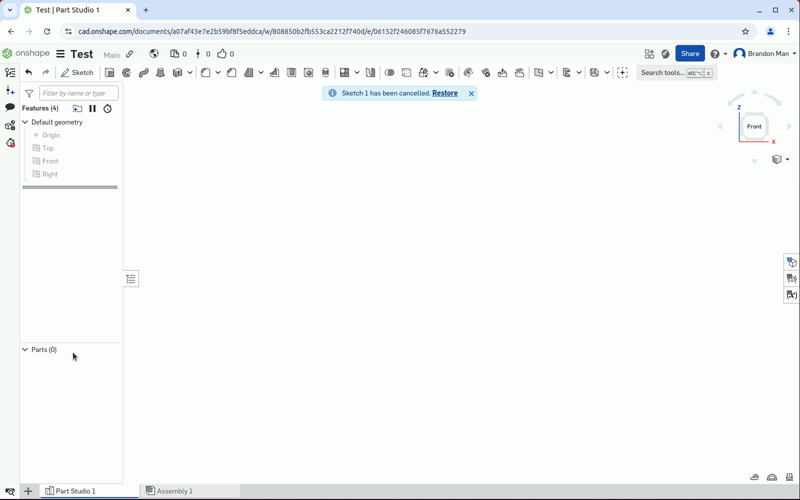
mouse_move(73, 352)
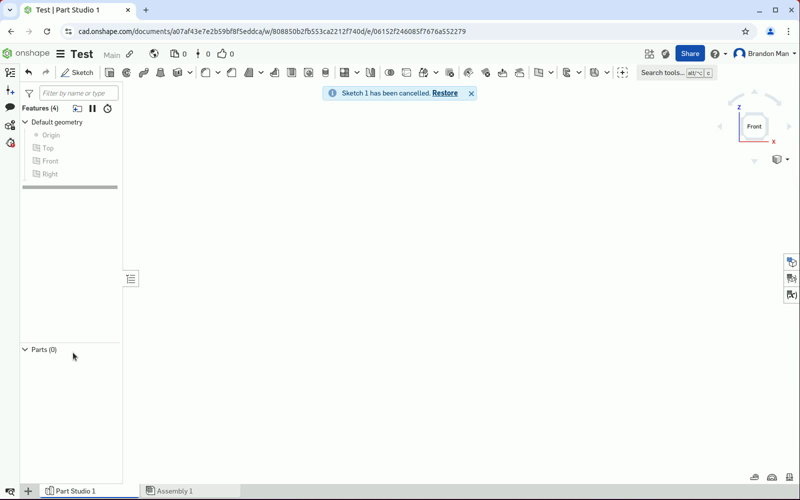
key(shift+y)
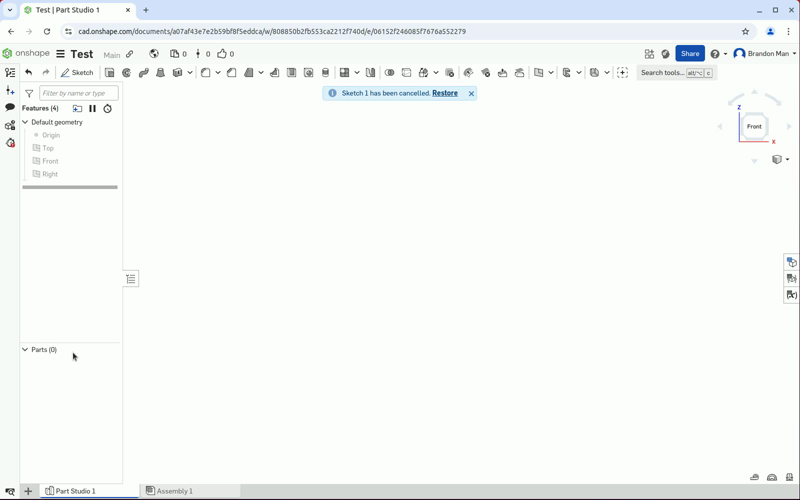
key(shift+s)
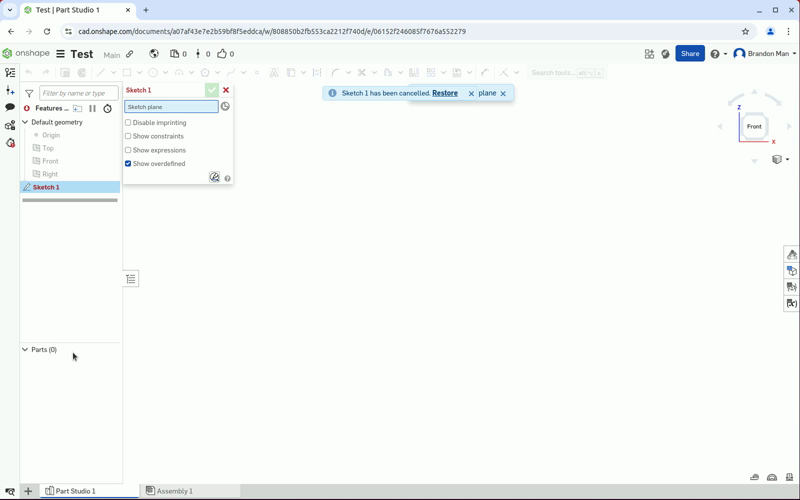
mouse_move(73, 163)
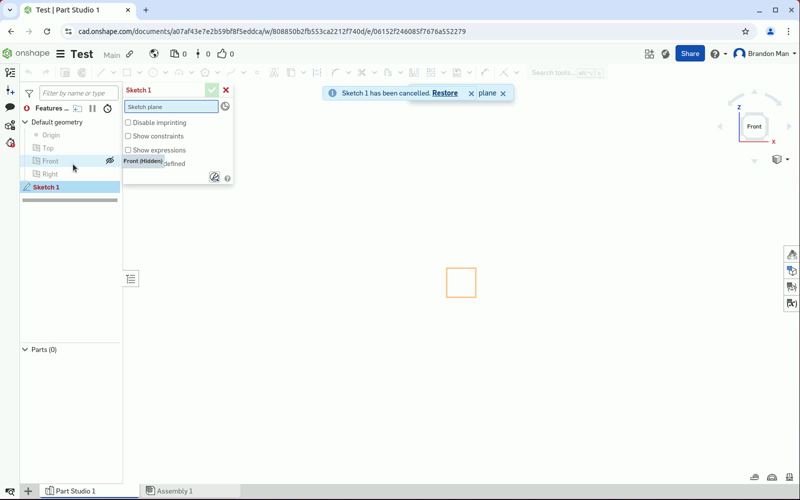
click(73, 163)
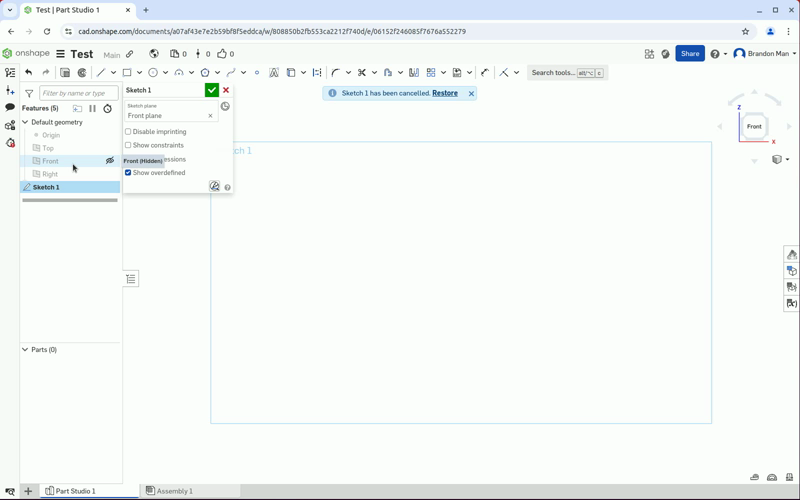
mouse_move(73, 352)
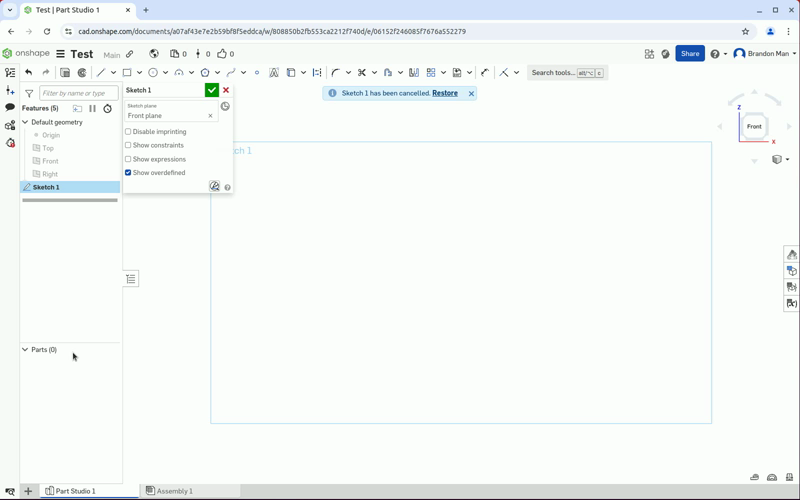
key(y)
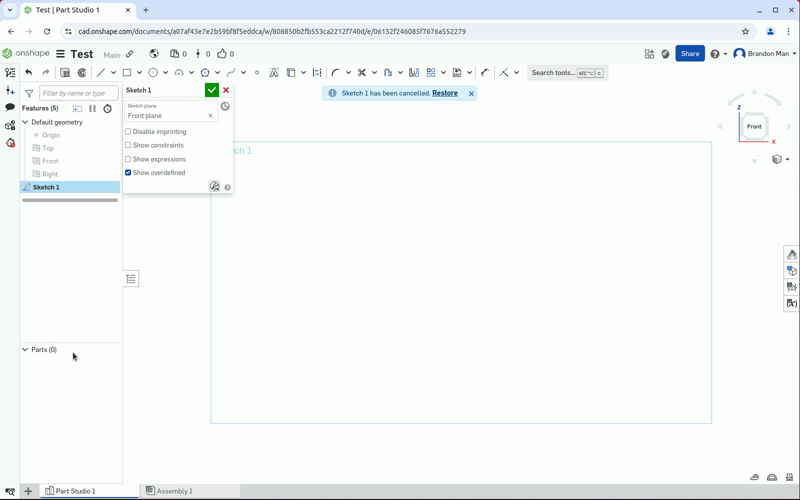
key(c)
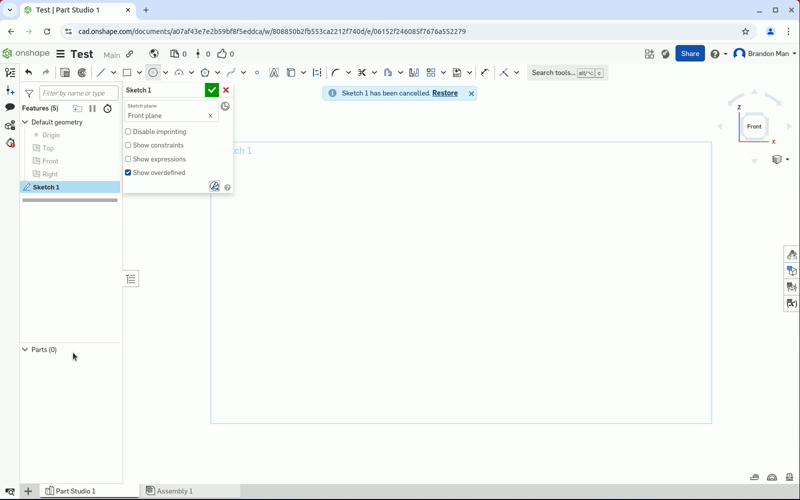
key_down(shift)
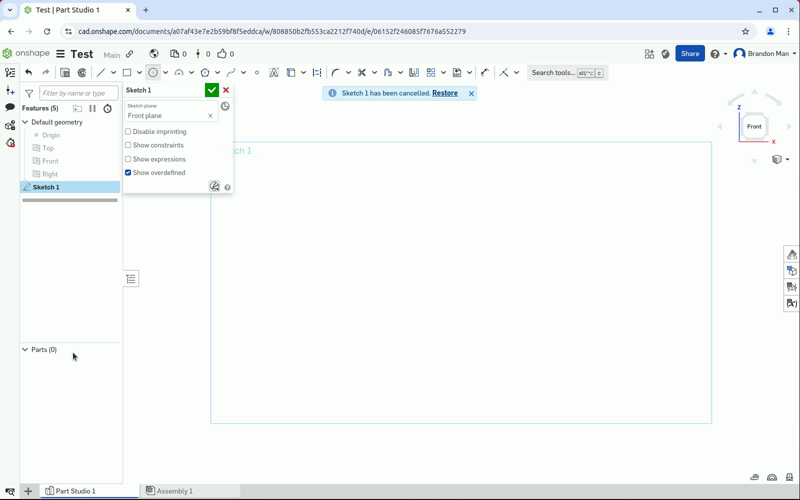
mouse_move(461, 282)
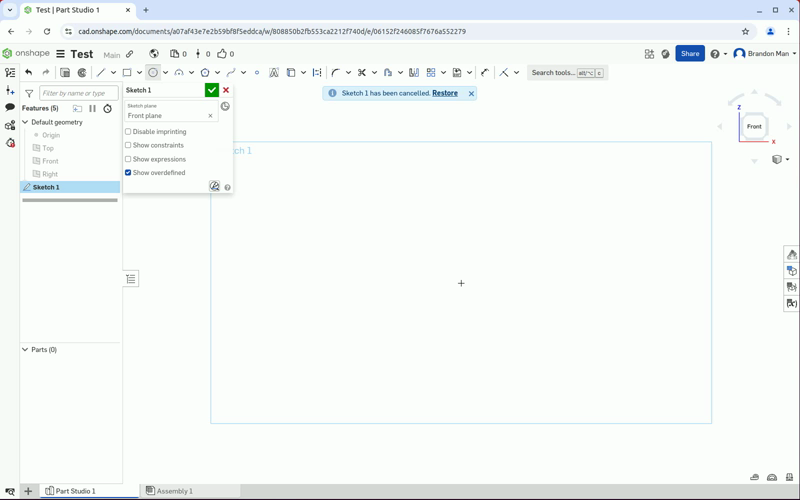
click(461, 282)
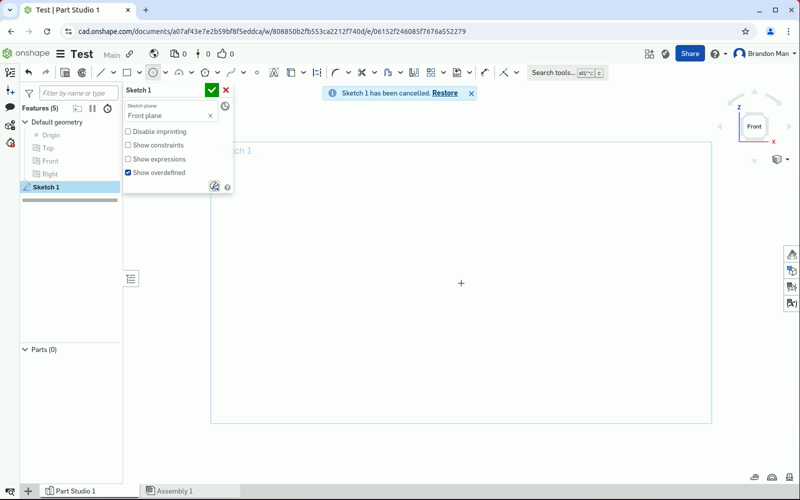
key_up(shift)
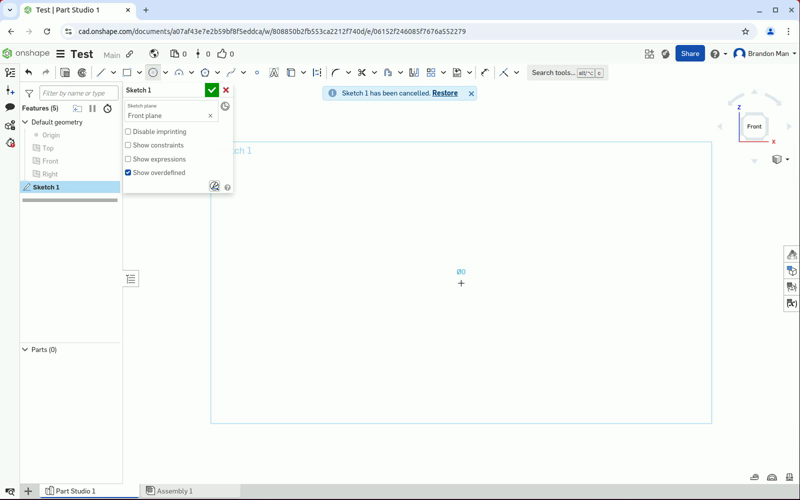
mouse_move(552, 282)
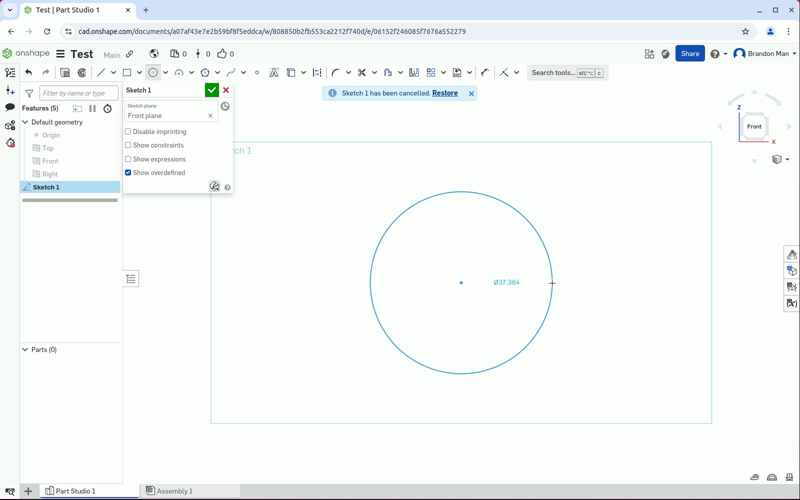
click(552, 282)
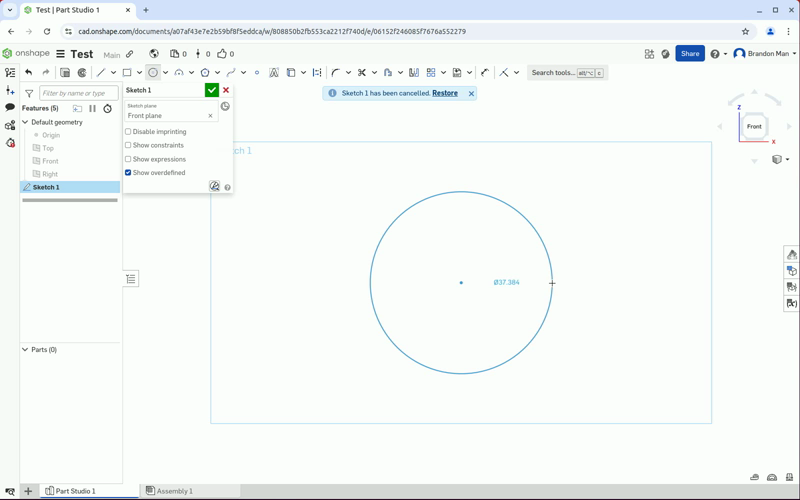
key(esc)
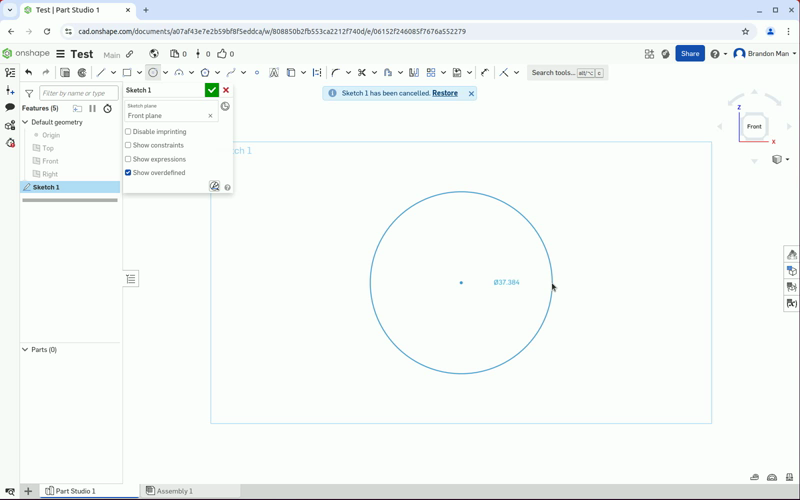
mouse_move(453, 233)
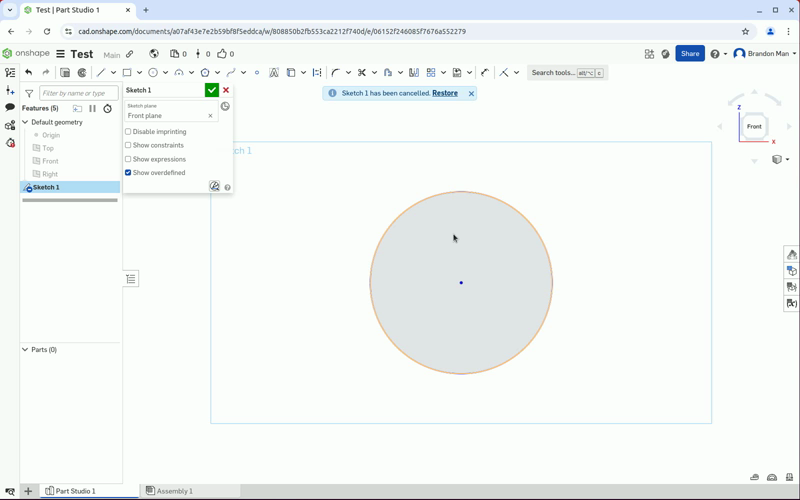
click(453, 233)
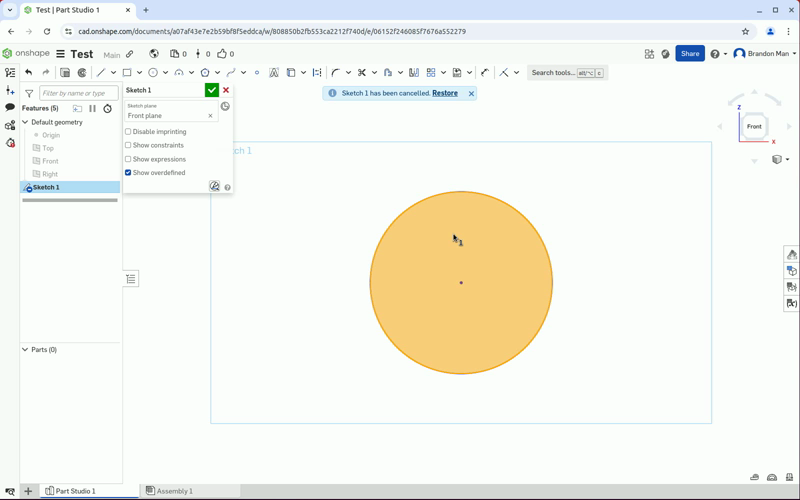
mouse_move(73, 352)
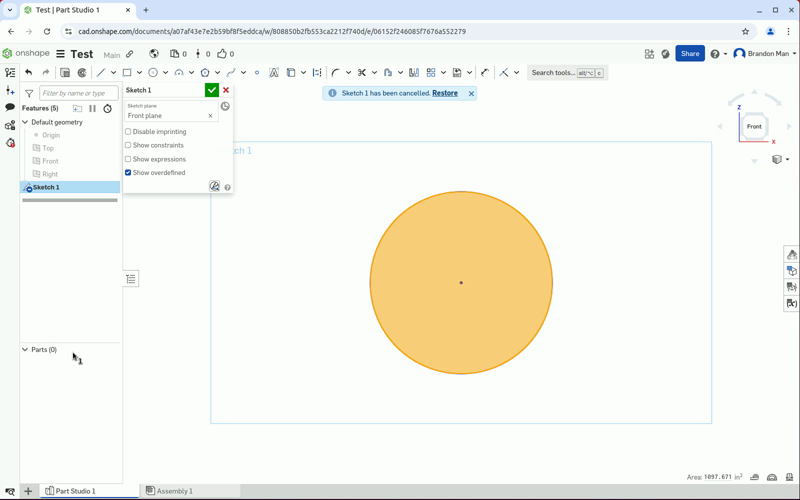
key(shift+y)
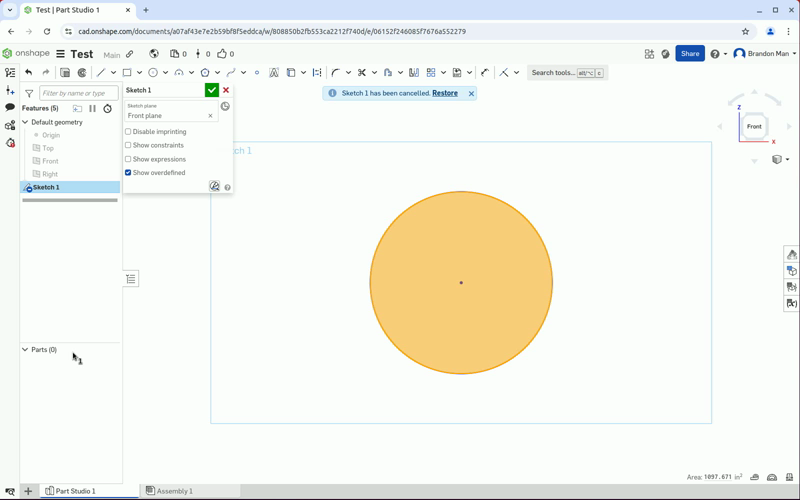
key(shift+e)
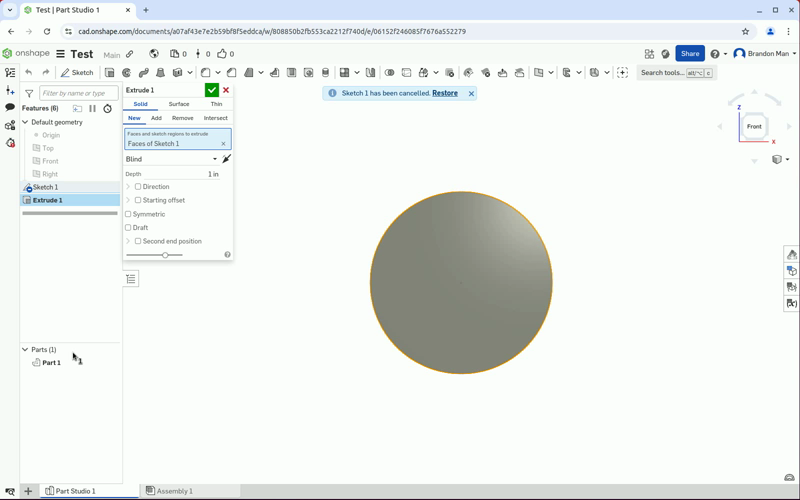
mouse_move(143, 106)
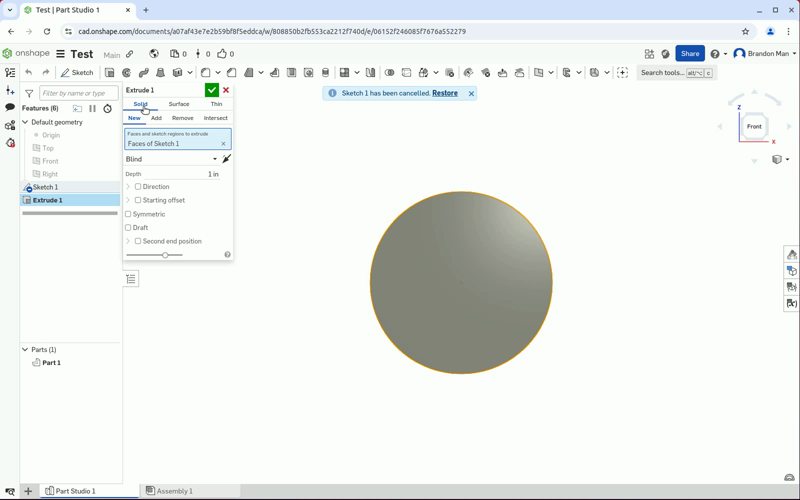
click(143, 106)
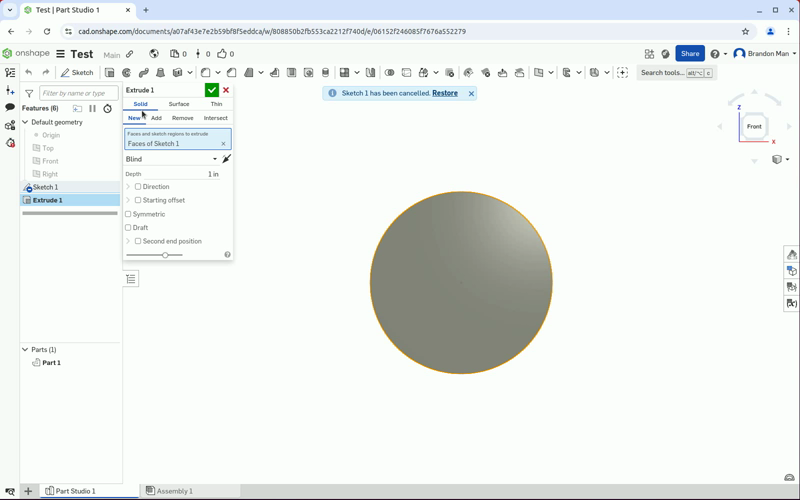
mouse_move(137, 120)
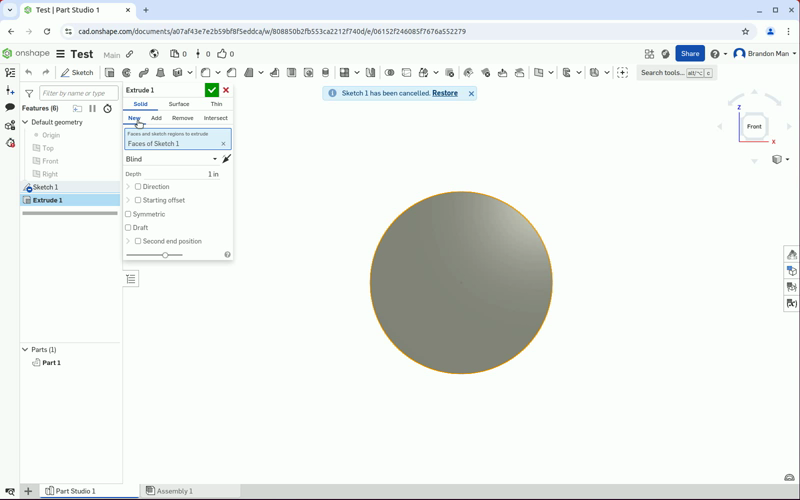
click(137, 120)
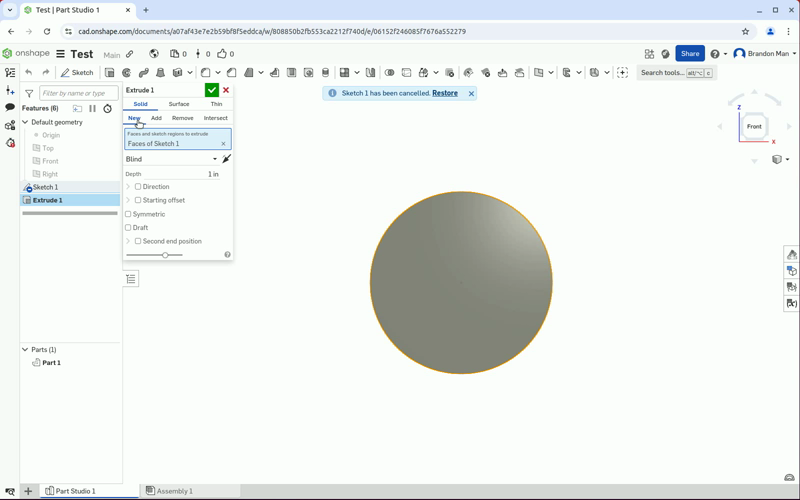
key(tab, 4)
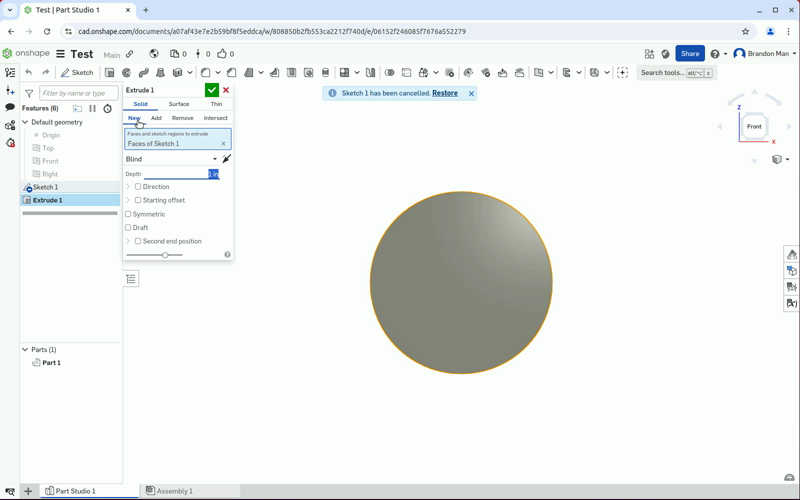
text(9.147)
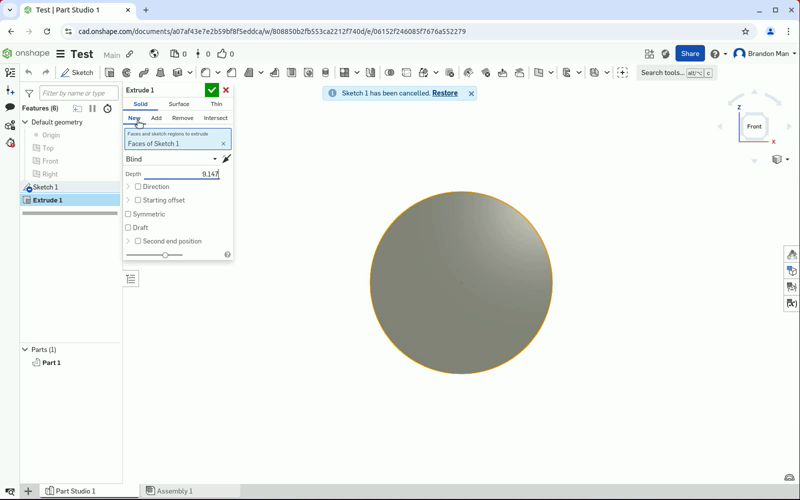
key(enter)
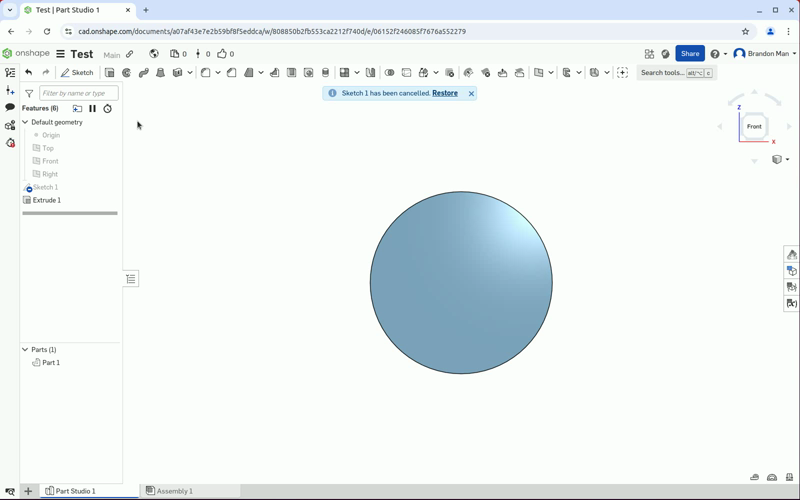
key(shift+h)
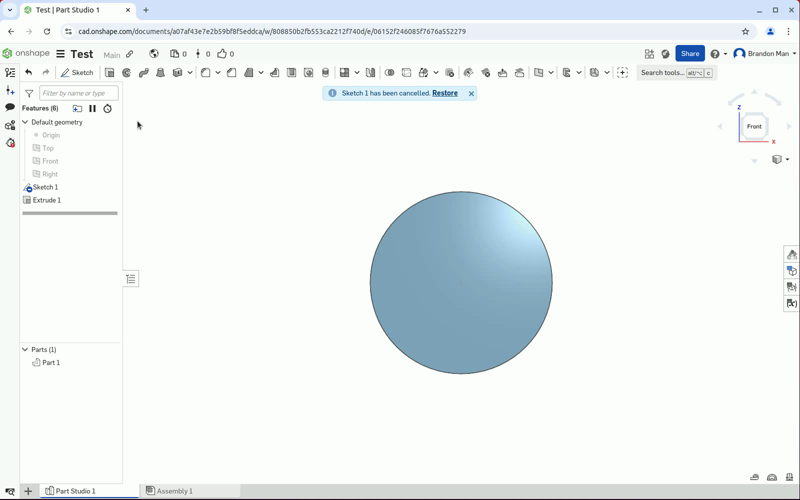
key(shift+h)
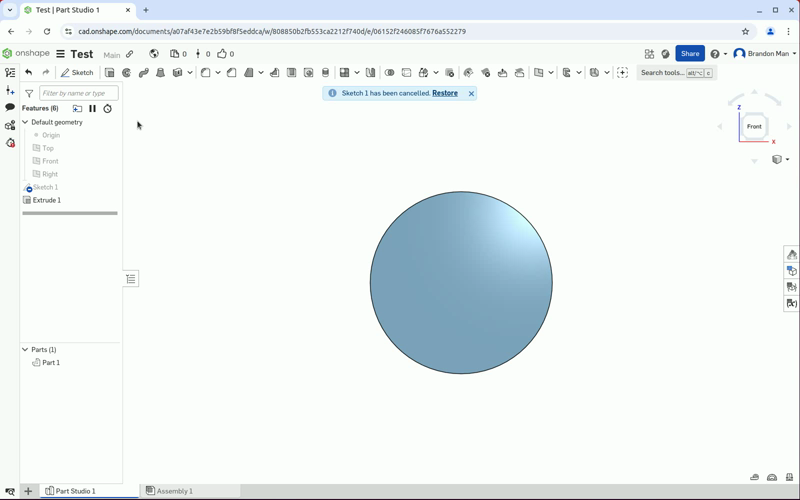
mouse_move(73, 189)
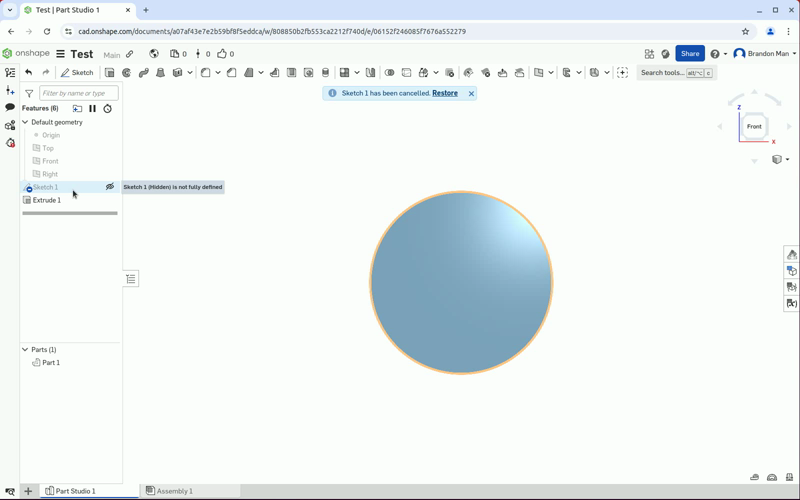
click(73, 189)
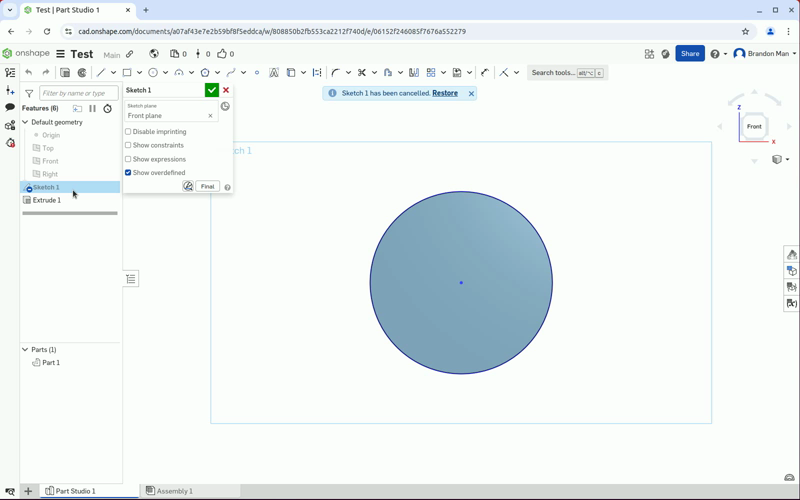
mouse_move(229, 92)
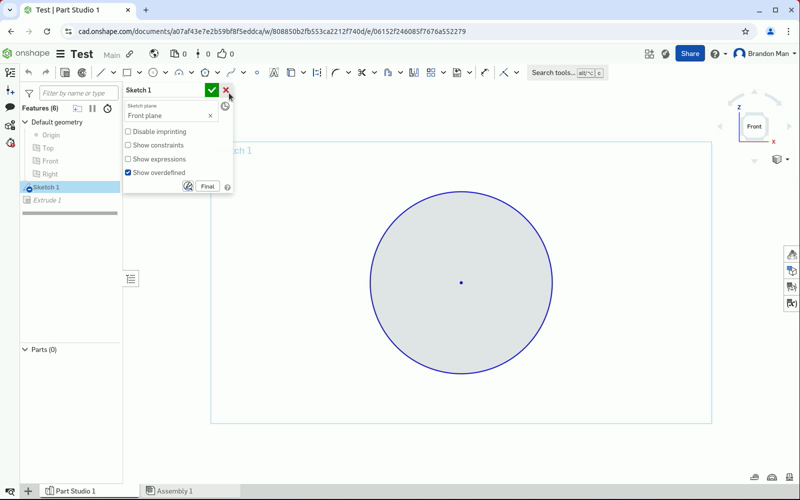
click(229, 92)
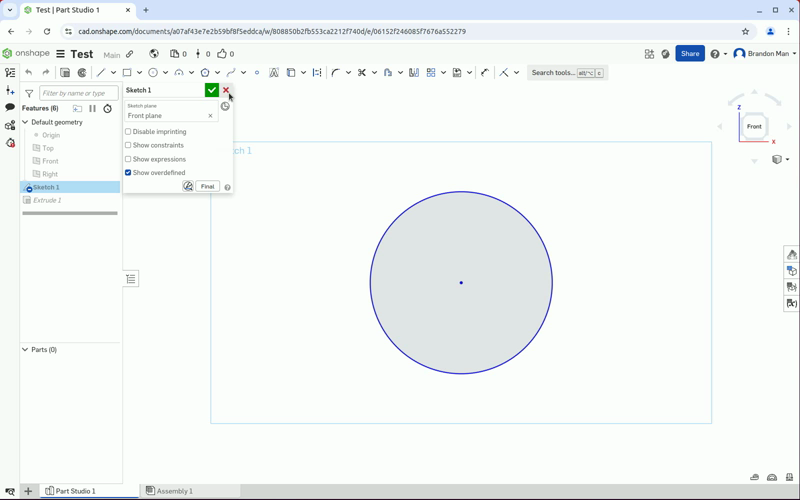
key(shift+s)
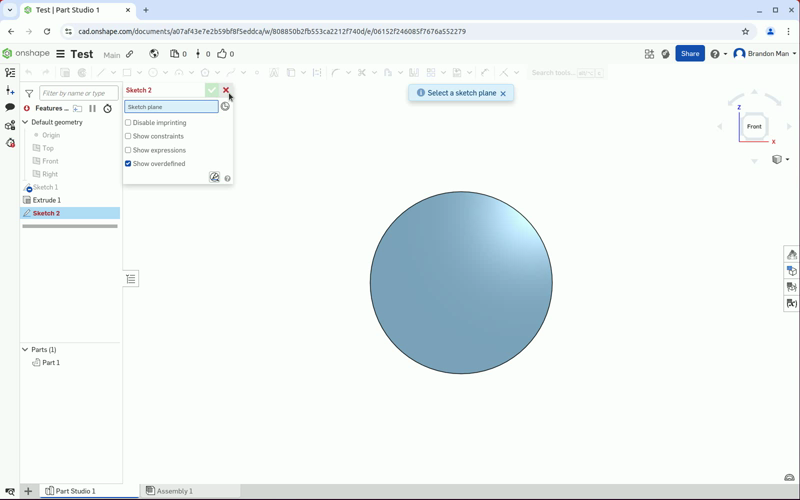
mouse_move(73, 163)
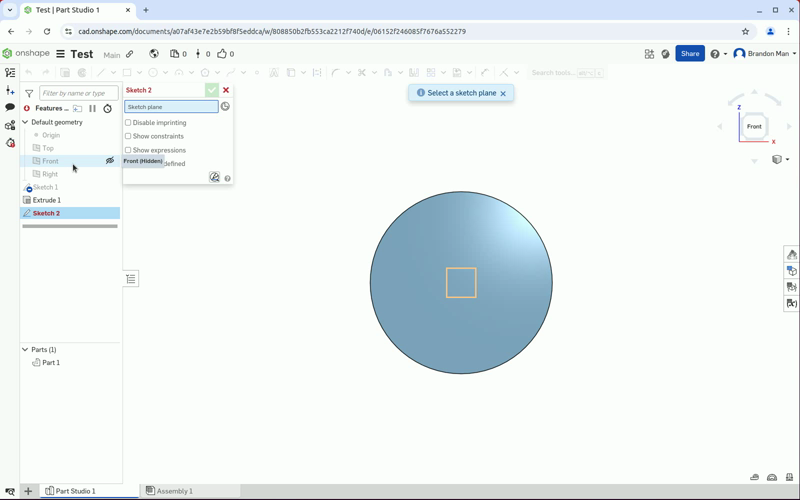
click(73, 163)
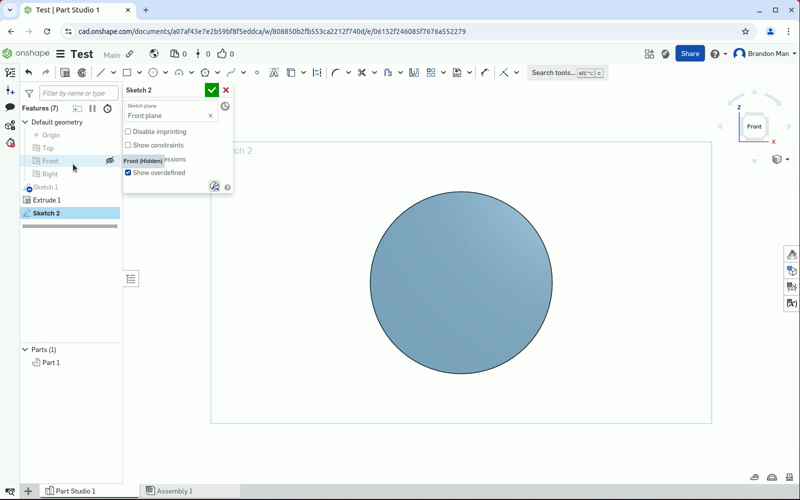
mouse_move(73, 352)
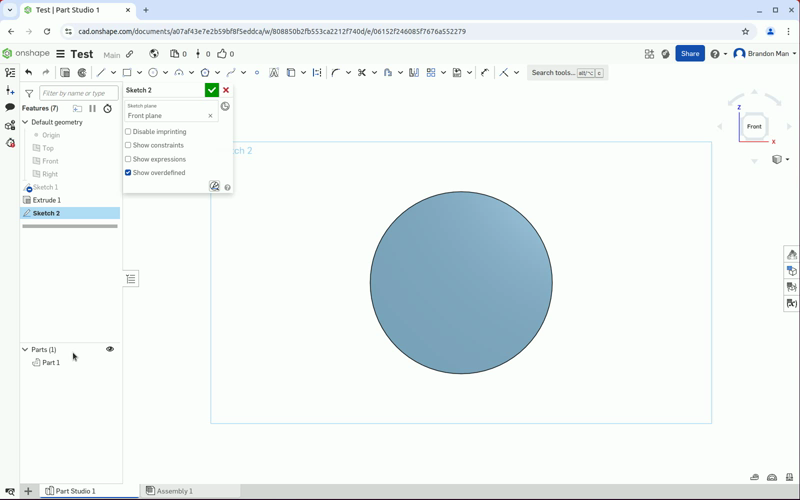
key(y)
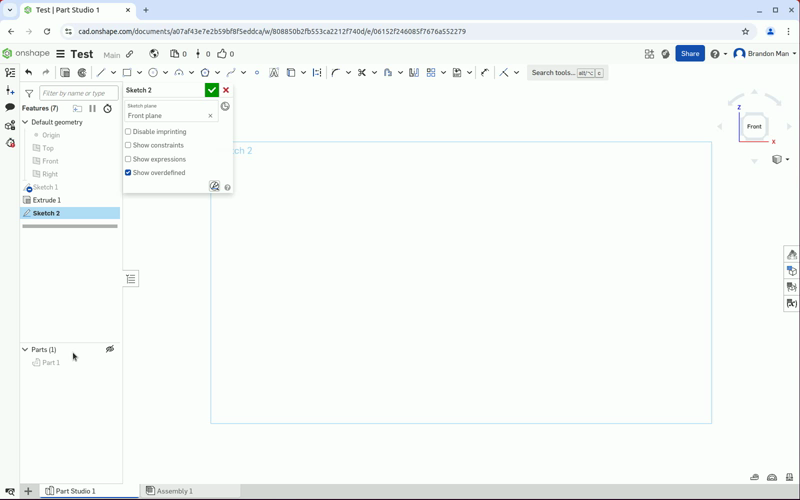
key(c)
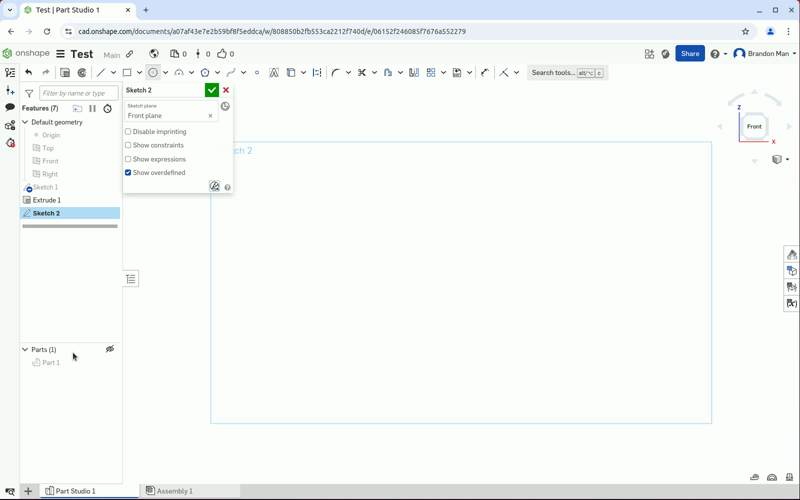
key_down(shift)
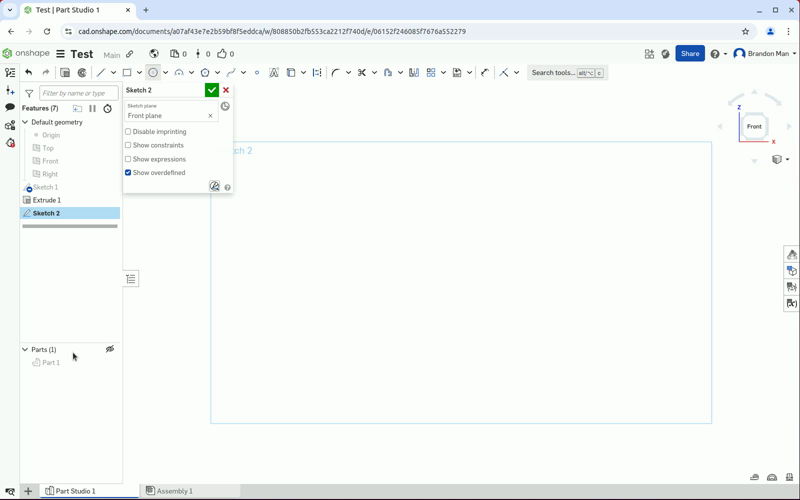
mouse_move(461, 282)
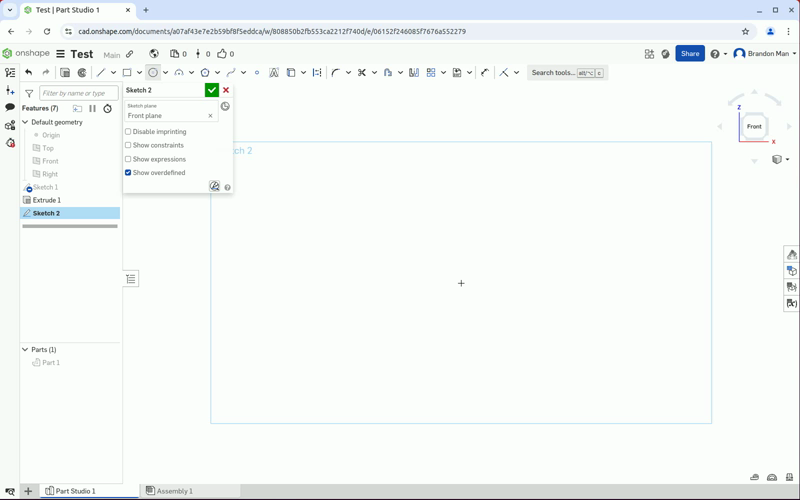
click(461, 282)
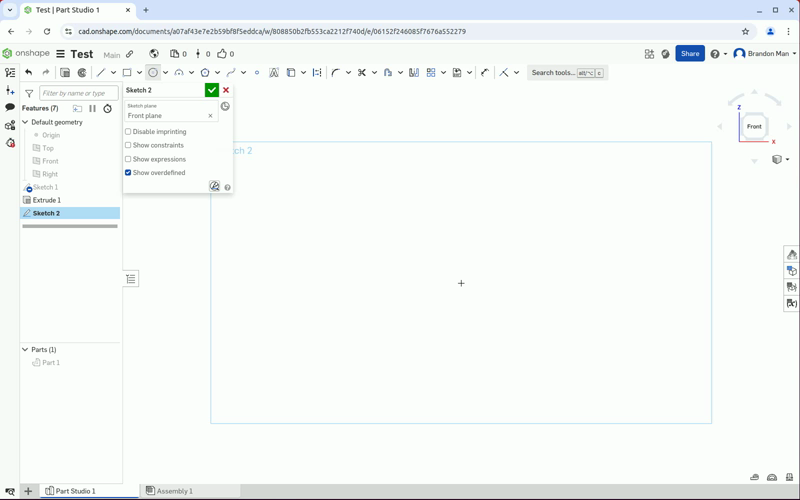
key_up(shift)
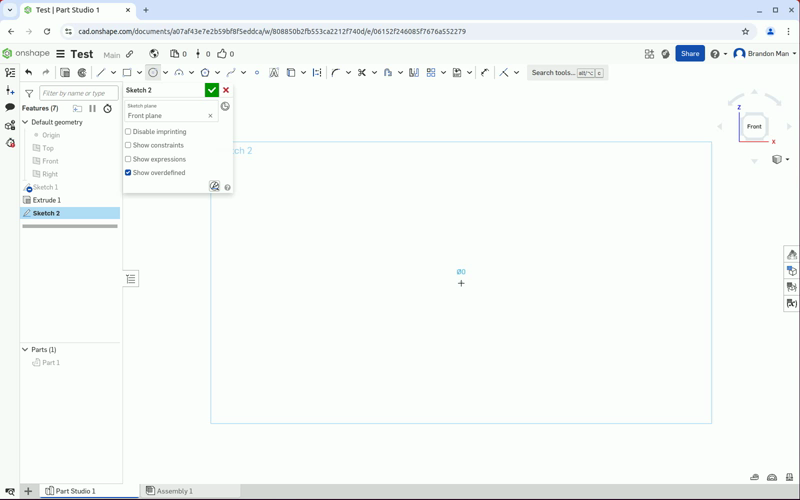
mouse_move(574, 282)
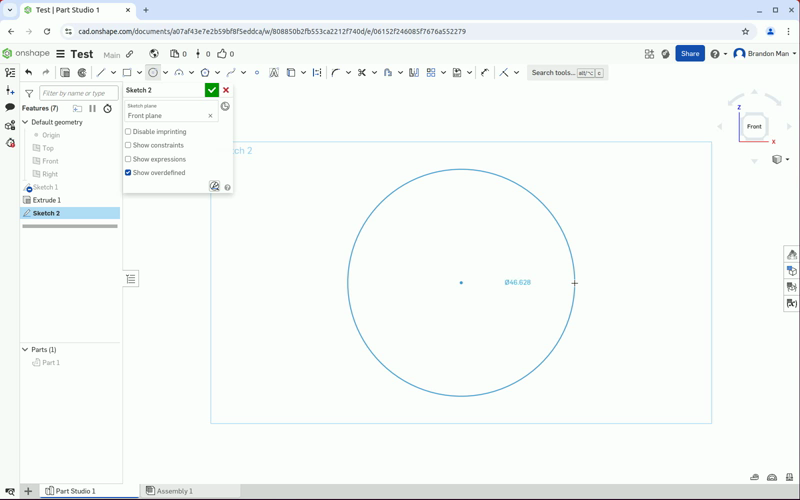
click(574, 282)
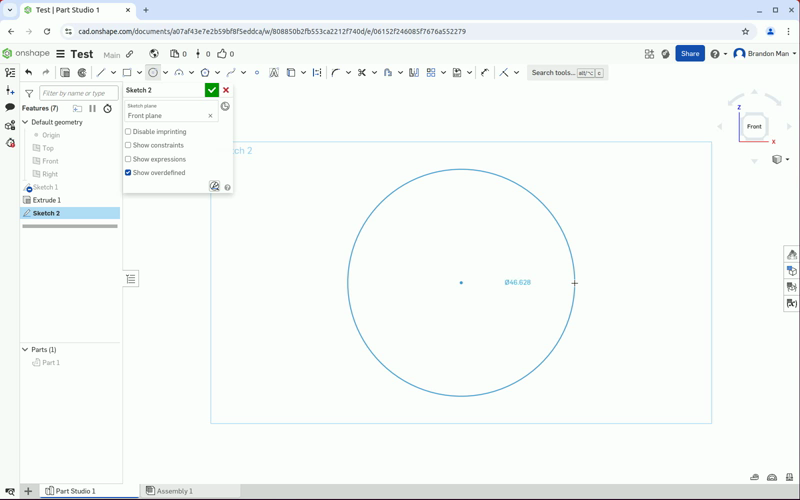
key(esc)
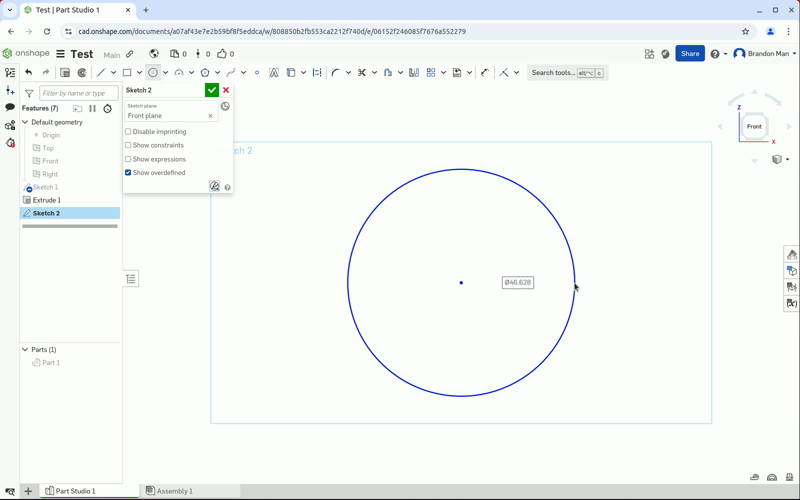
key(c)
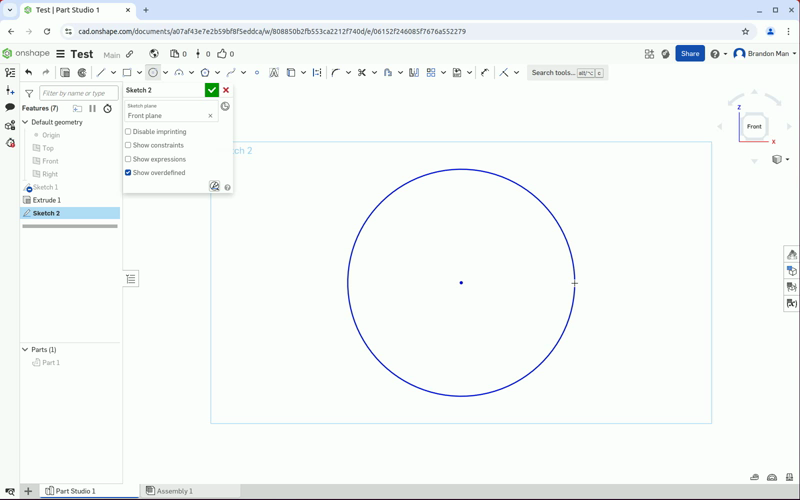
key_down(shift)
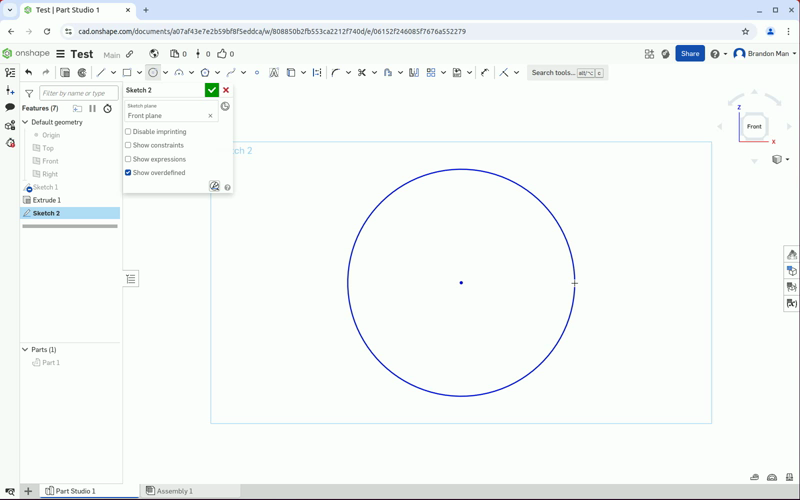
mouse_move(461, 282)
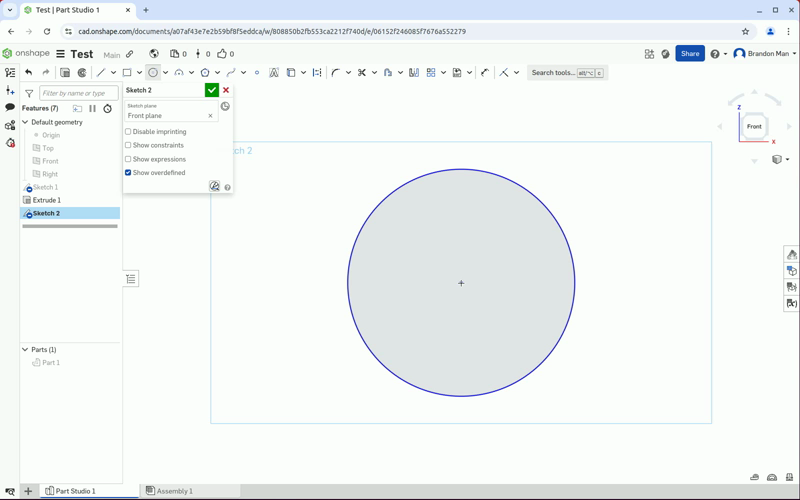
click(461, 282)
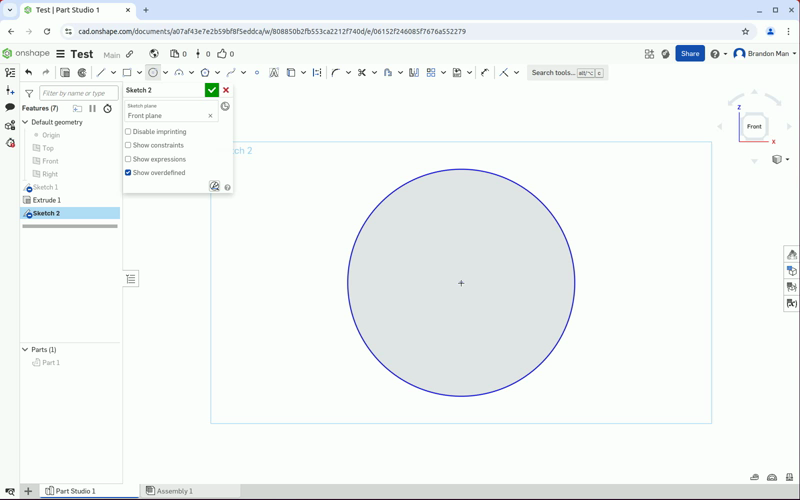
key_up(shift)
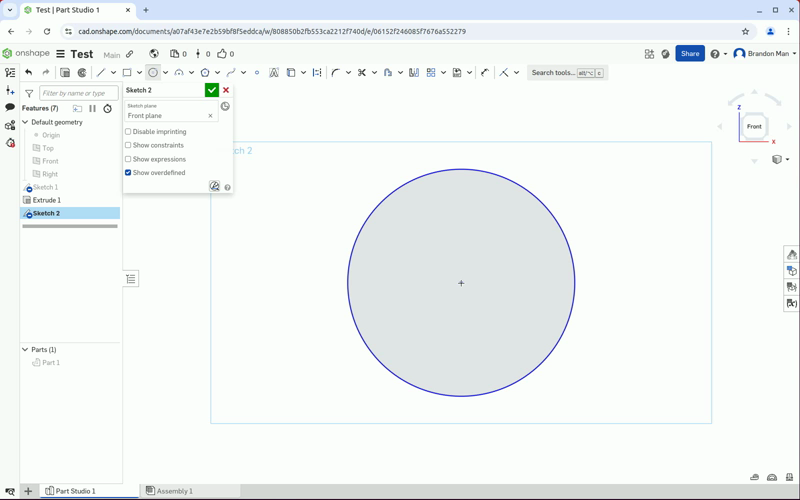
mouse_move(550, 282)
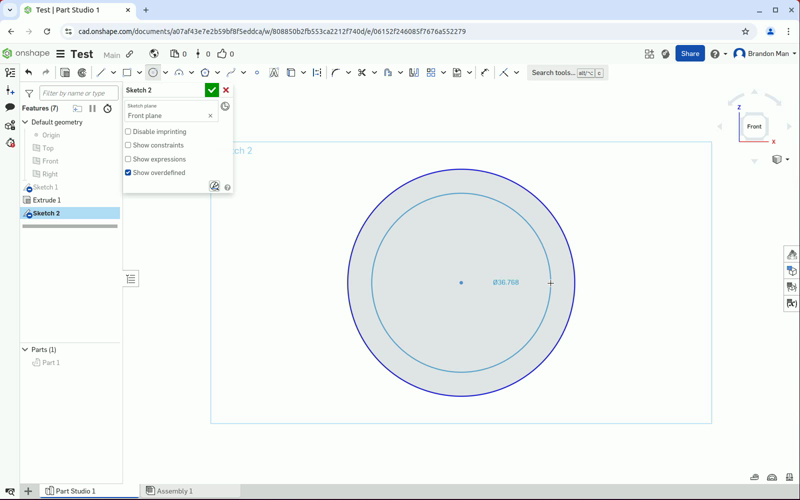
click(550, 282)
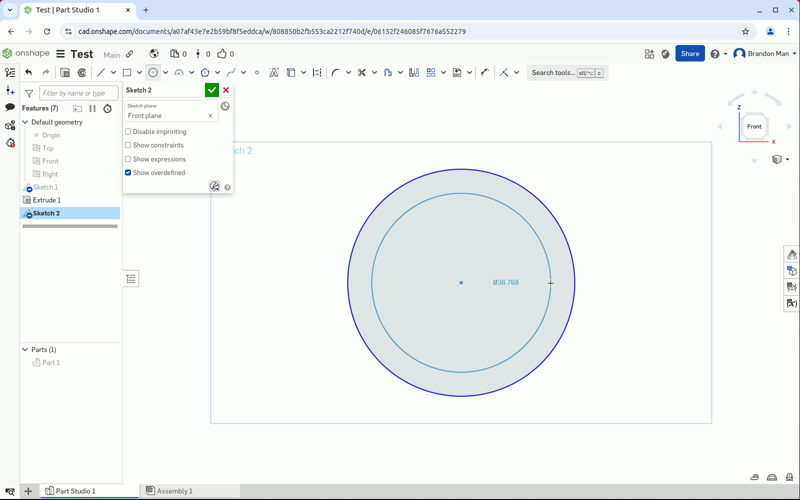
key(esc)
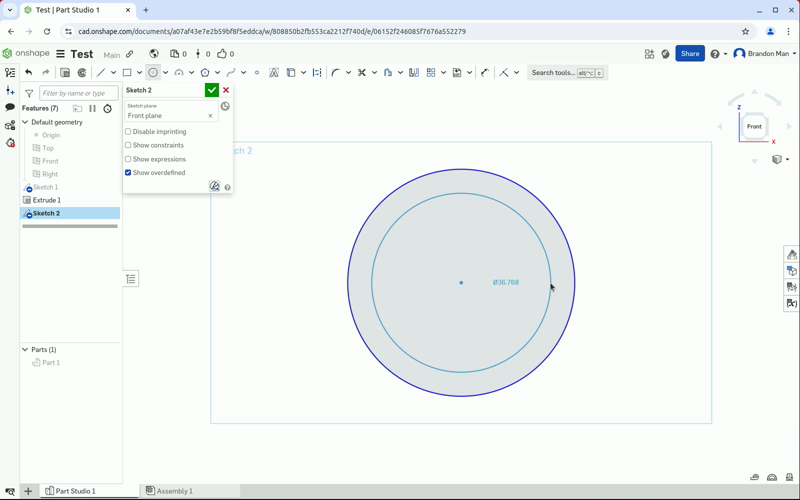
mouse_move(363, 304)
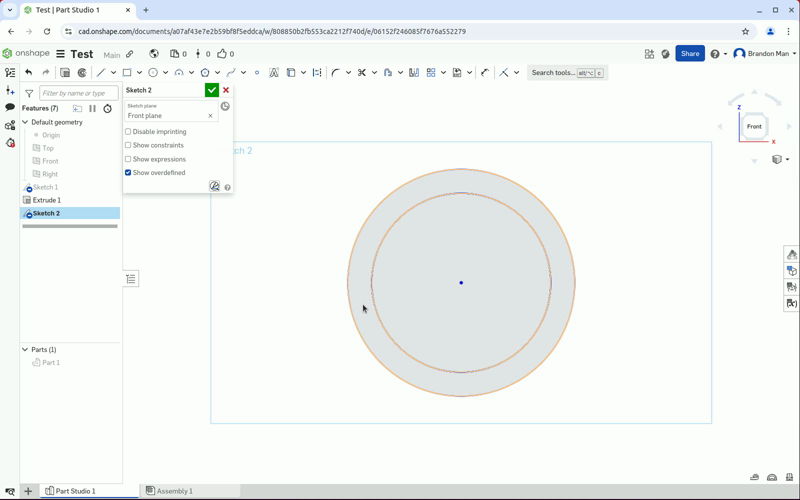
click(363, 304)
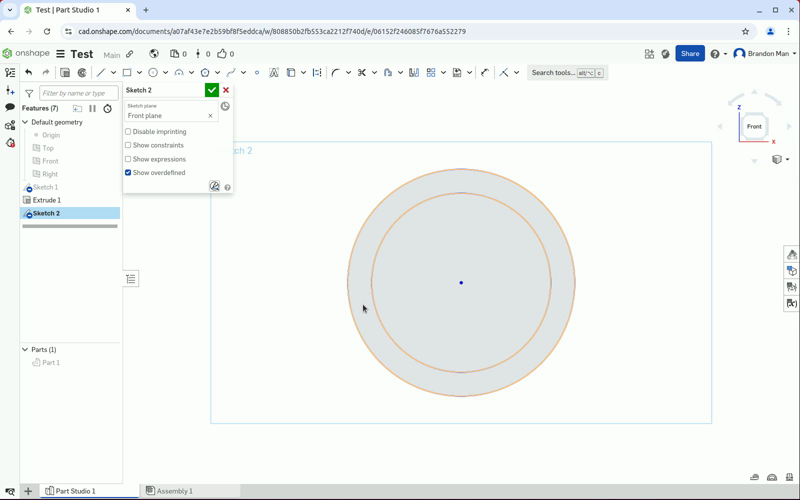
mouse_move(73, 352)
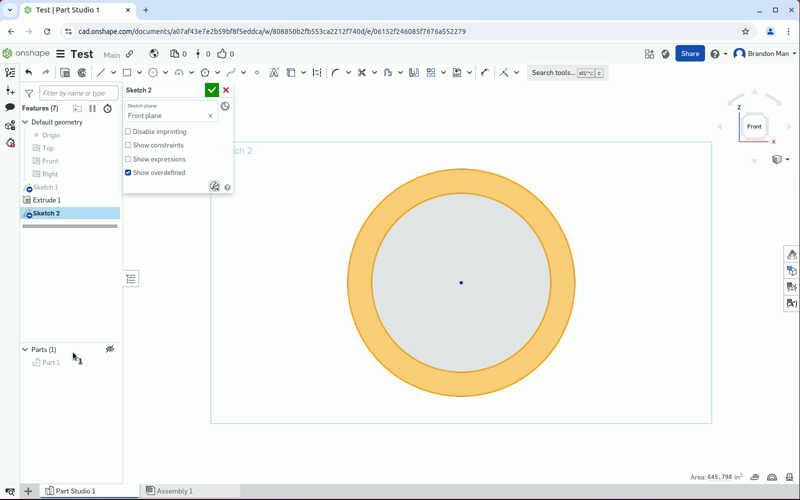
key(shift+y)
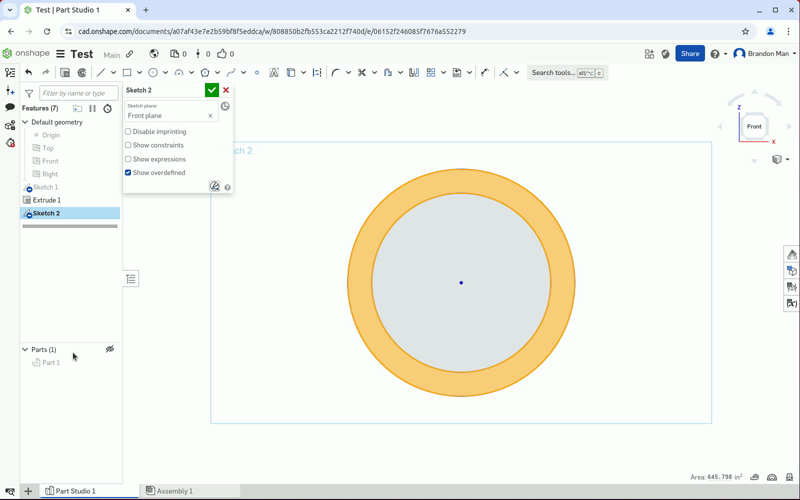
key(shift+e)
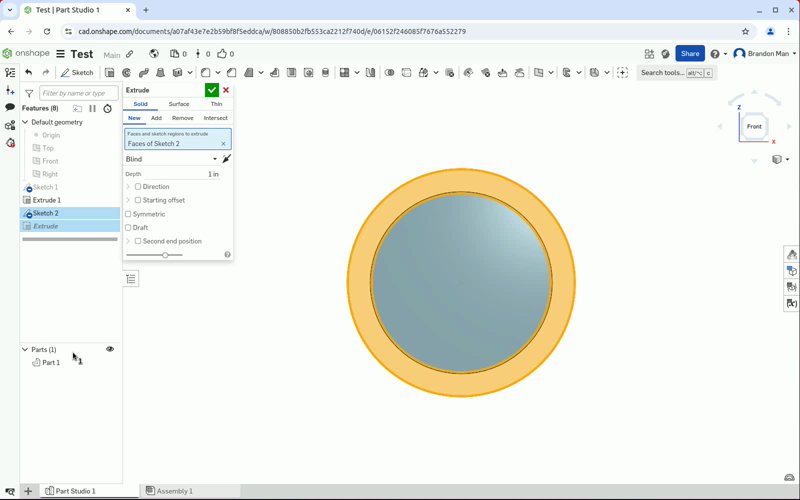
mouse_move(143, 106)
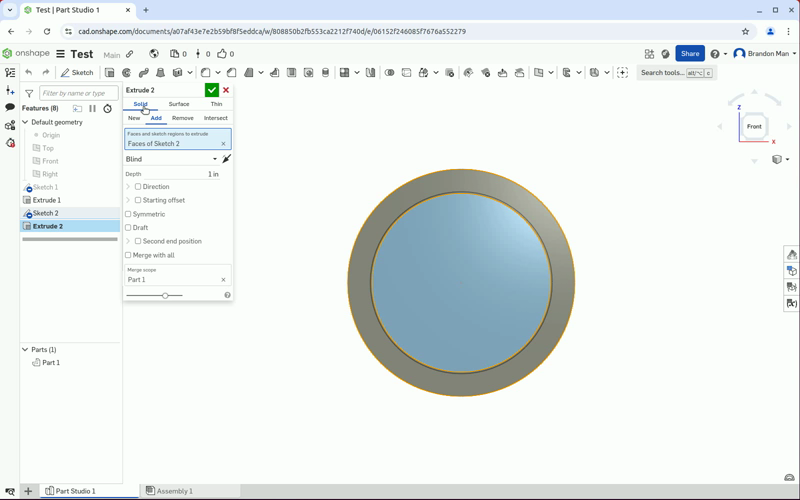
click(143, 106)
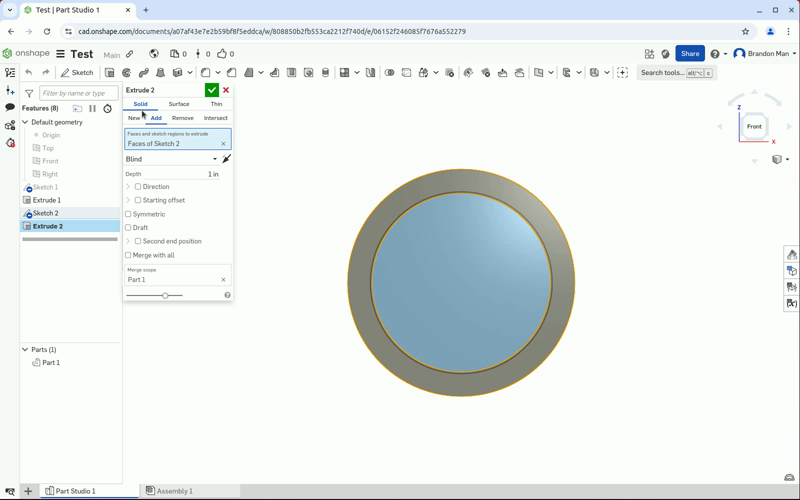
mouse_move(137, 120)
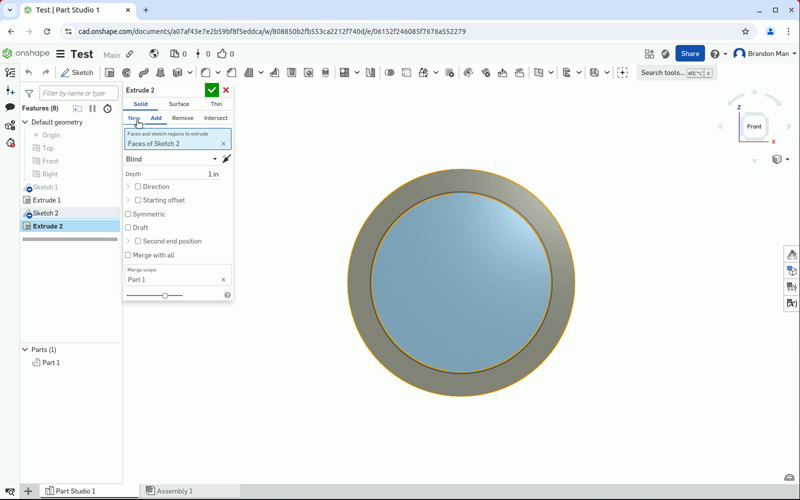
click(137, 120)
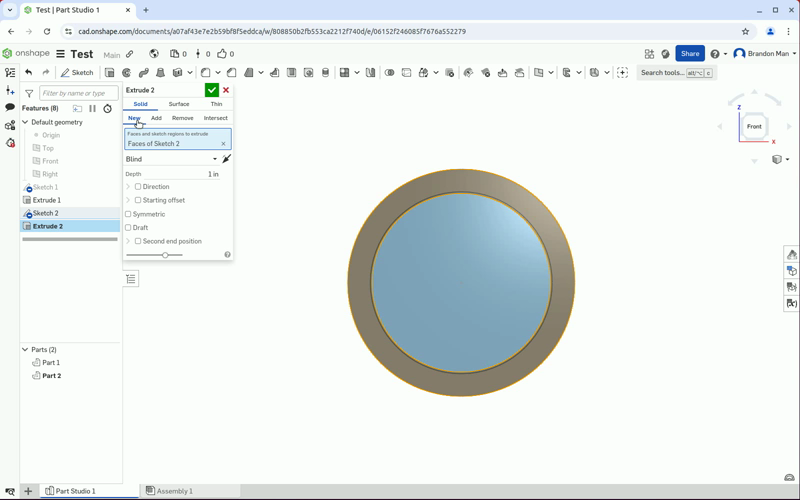
key(tab, 4)
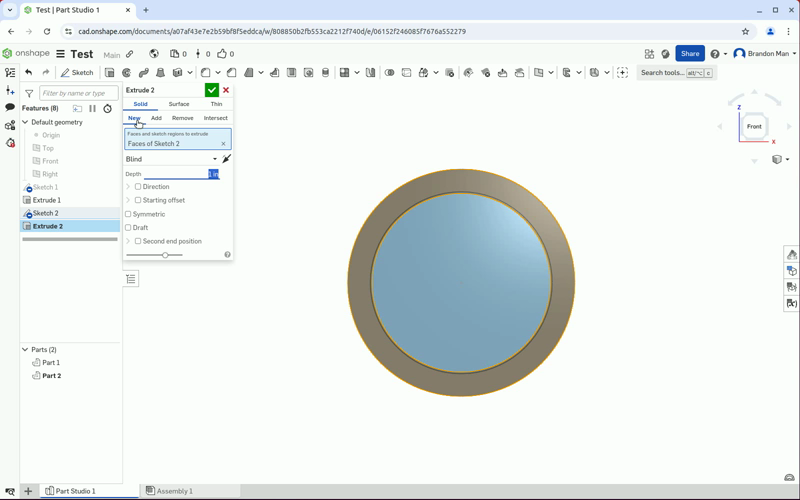
text(10.11)
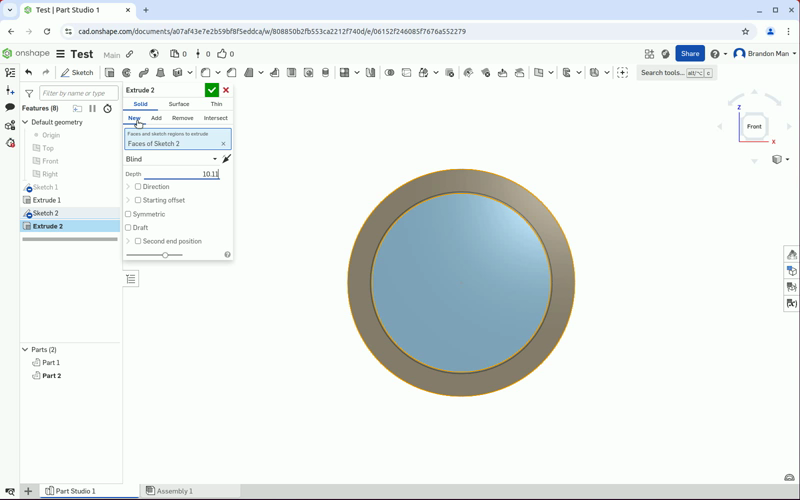
key(enter)
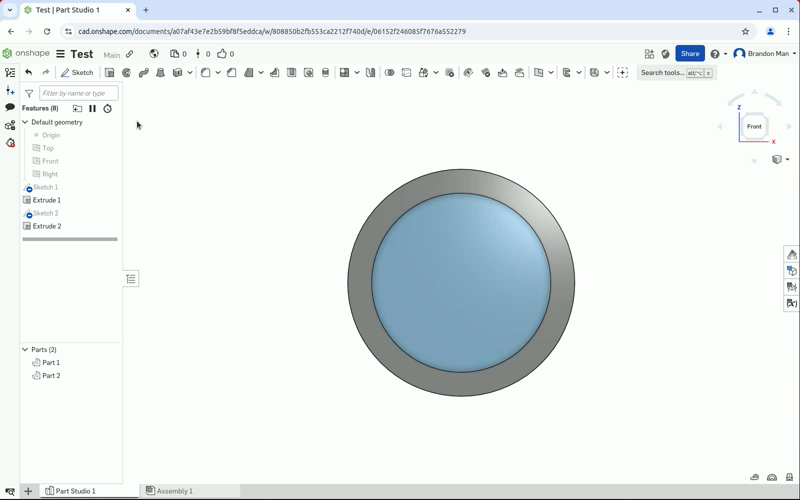
key(shift+h)
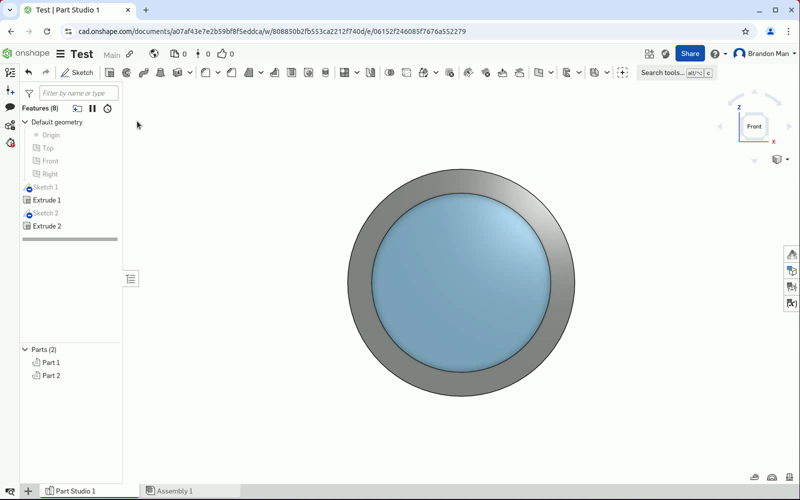
key(shift+h)
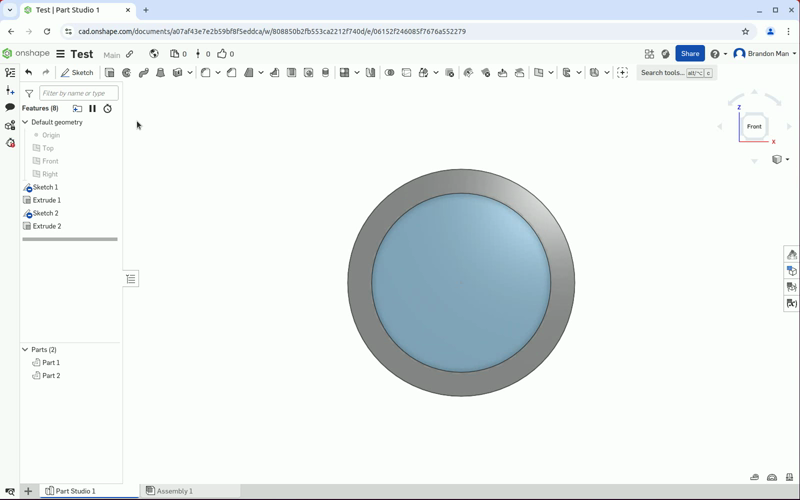
key(shift+7)
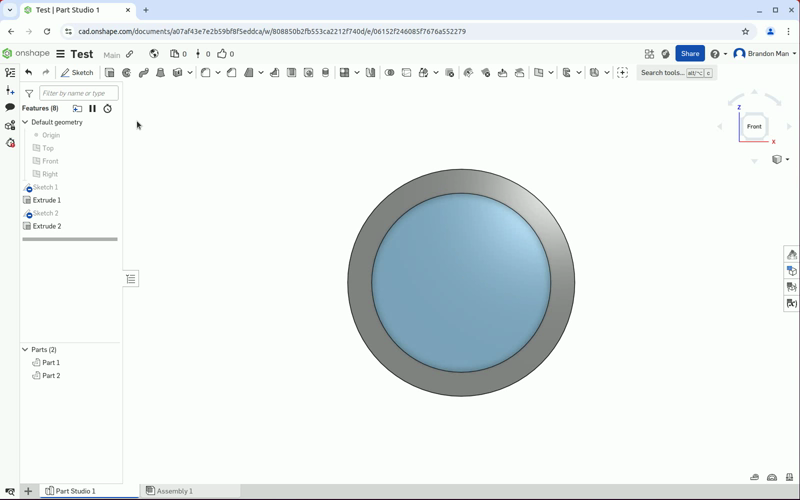
key(left, 2)
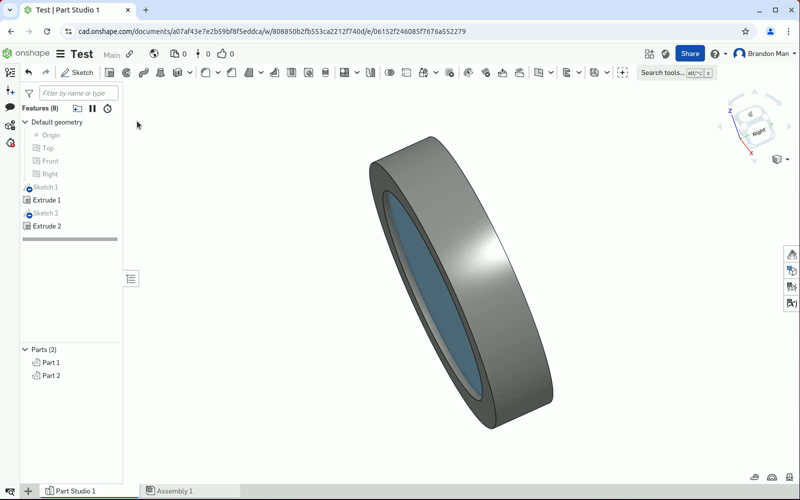
key(down, 2)
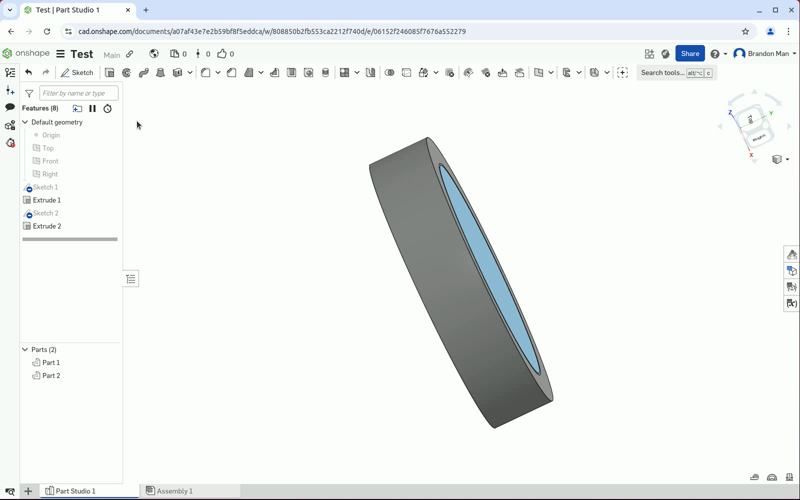
key(up, 2)
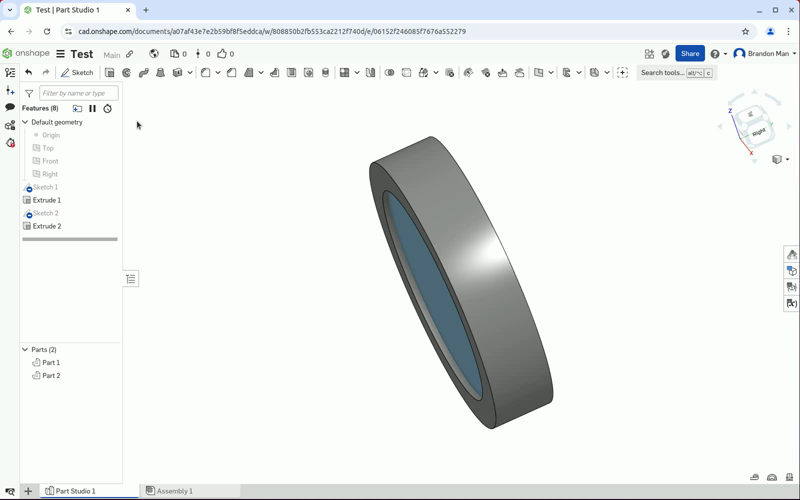
key(right, 2)
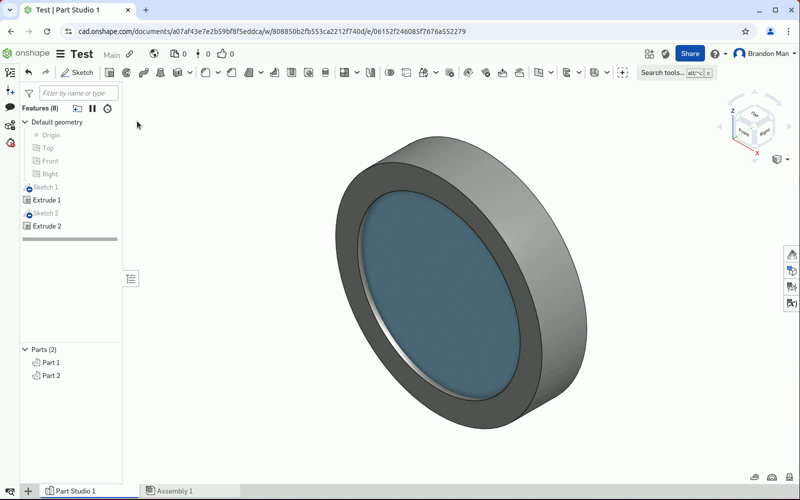
mouse_move(73, 189)
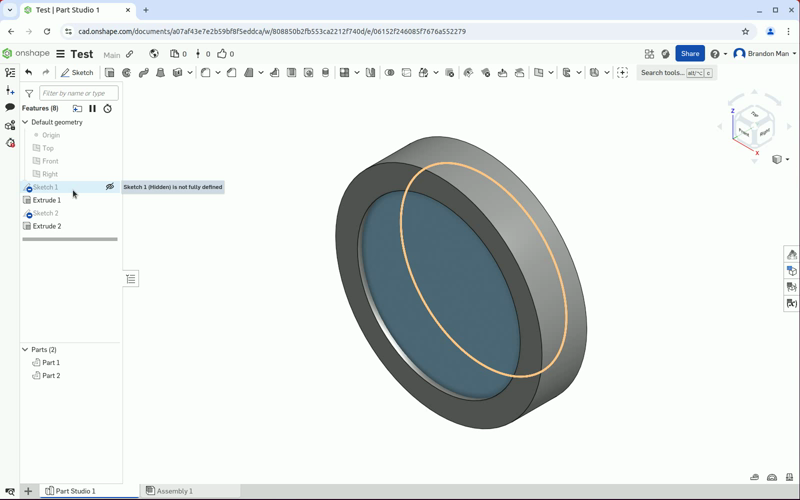
click(73, 189)